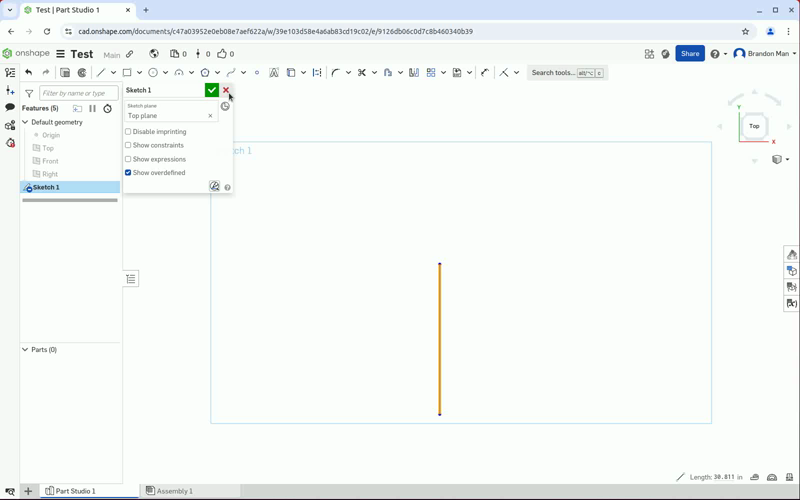
key(shift+h)
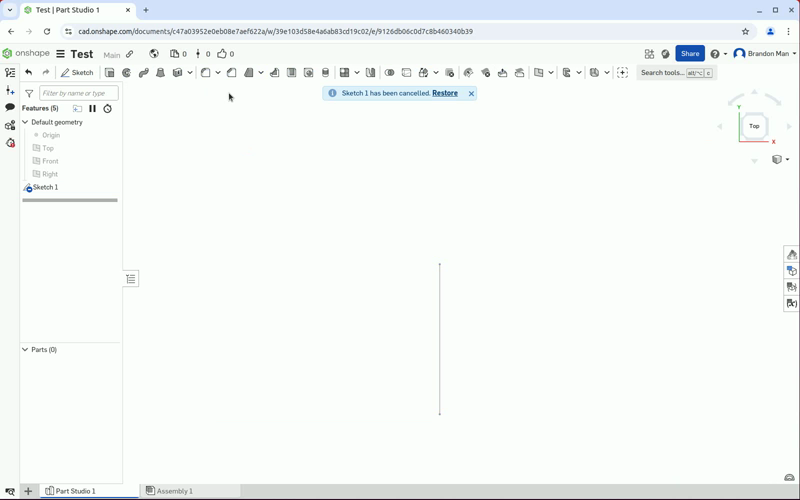
key(shift+s)
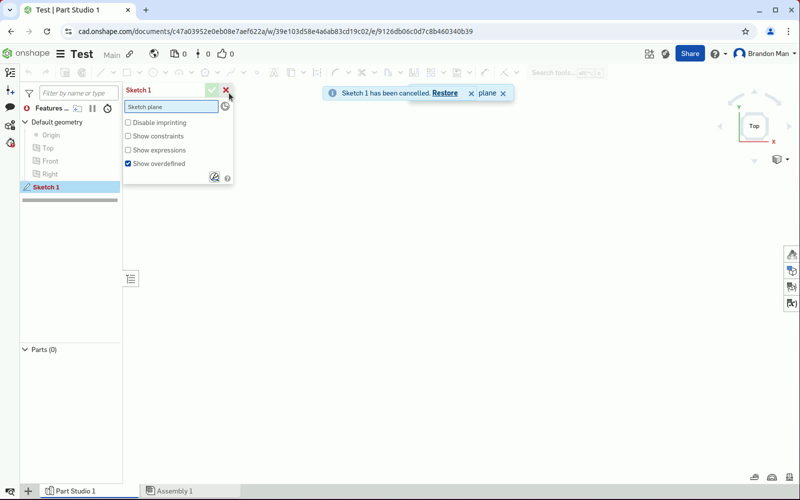
mouse_move(73, 150)
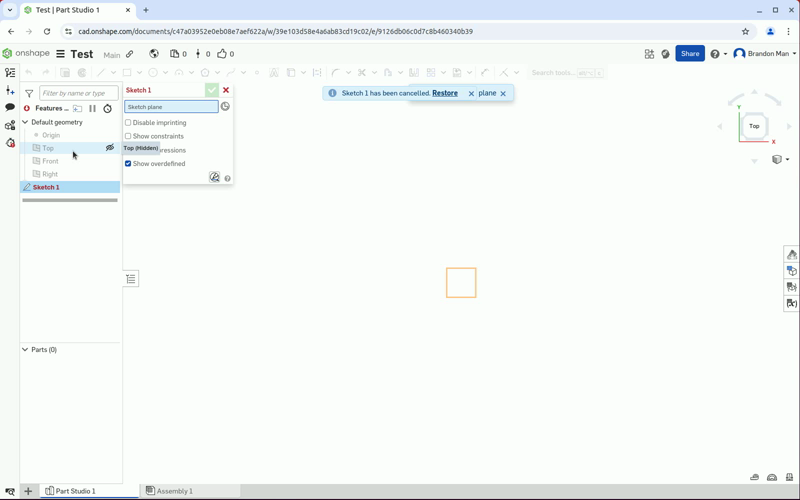
click(73, 150)
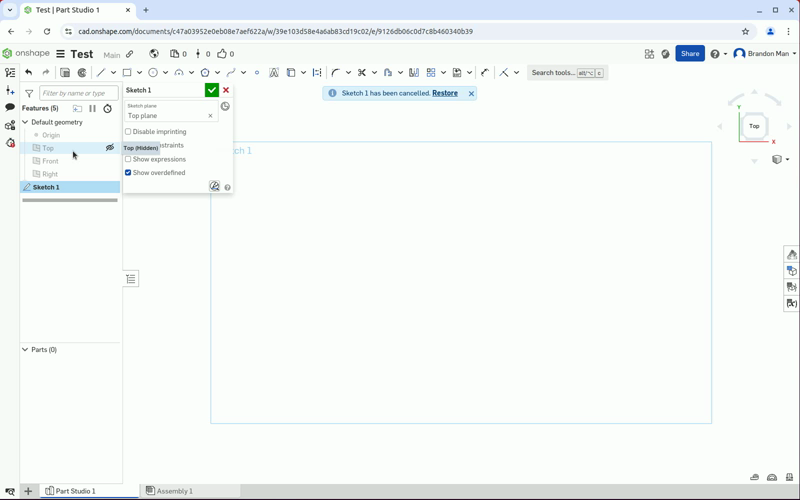
mouse_move(73, 352)
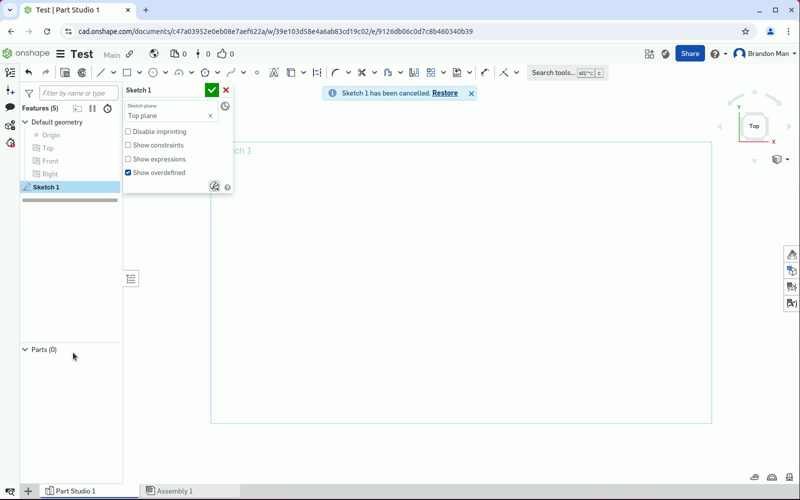
key(y)
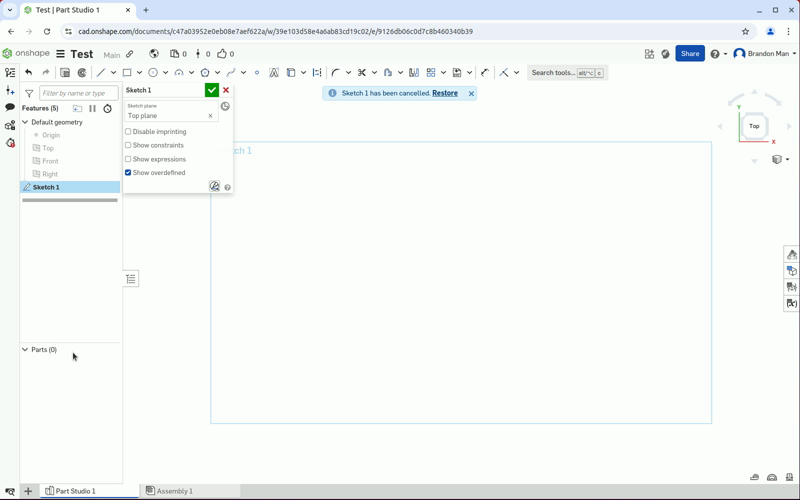
key(c)
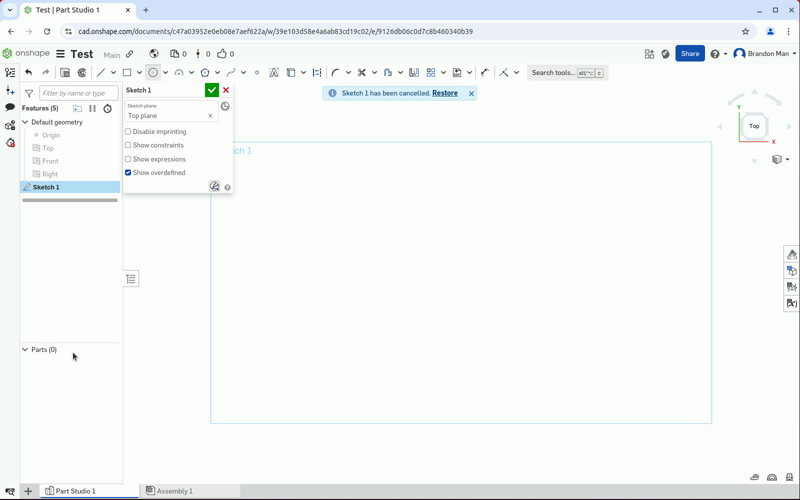
key_down(shift)
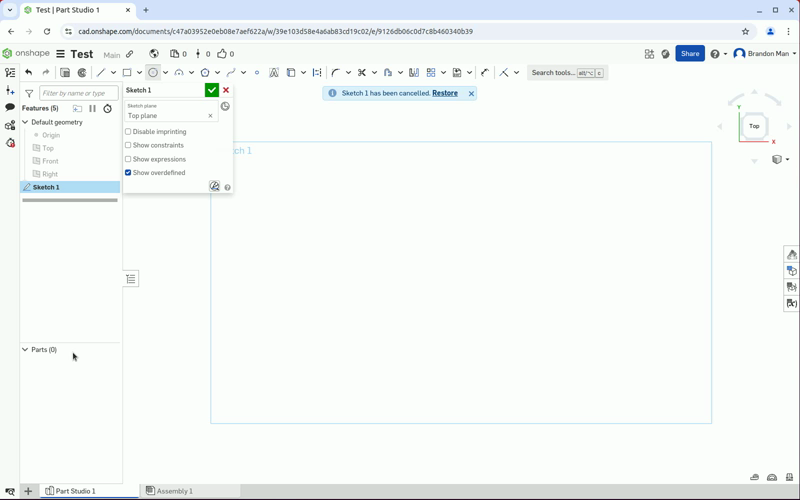
mouse_move(461, 282)
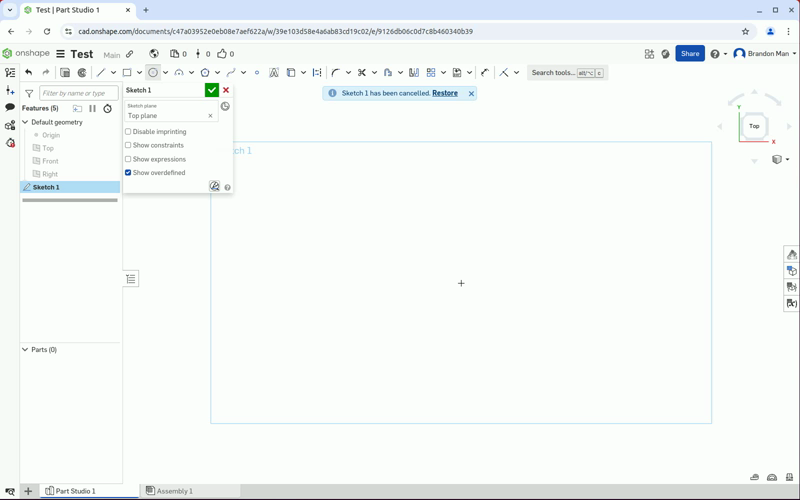
click(461, 282)
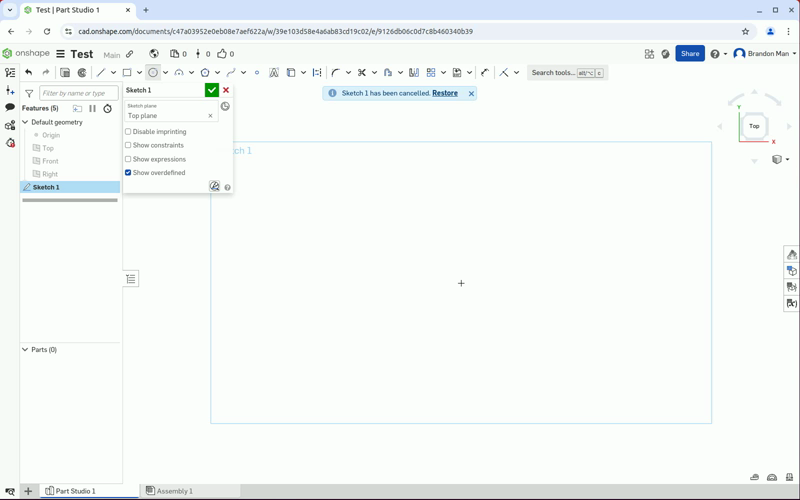
key_up(shift)
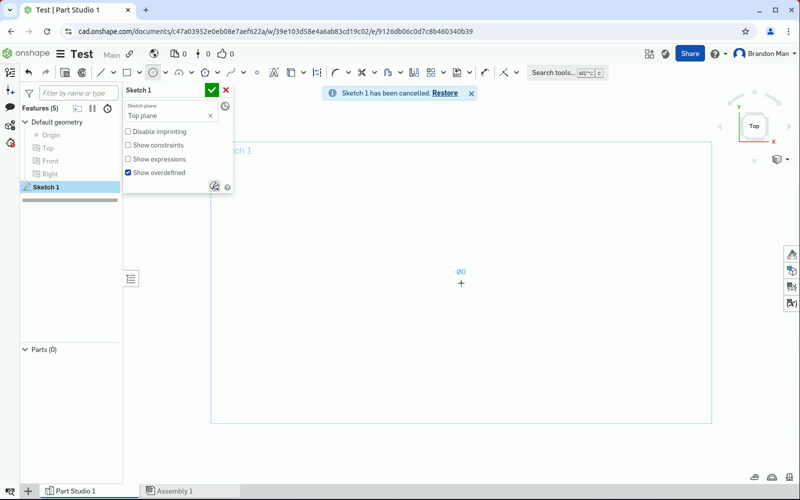
mouse_move(537, 282)
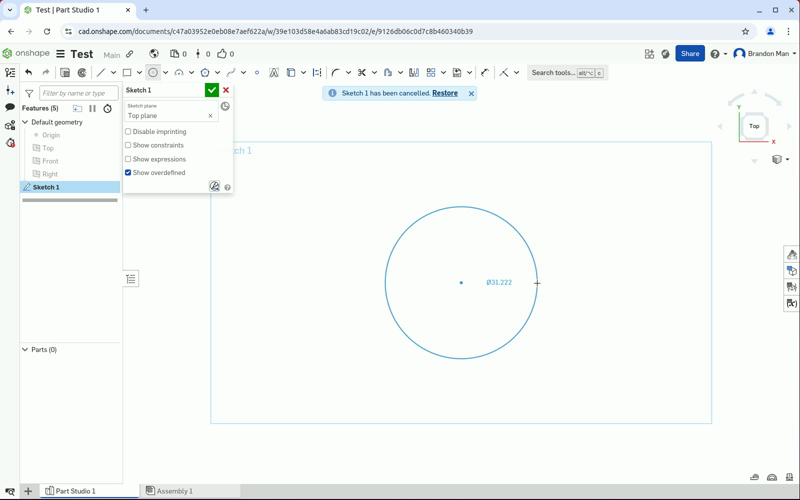
click(537, 282)
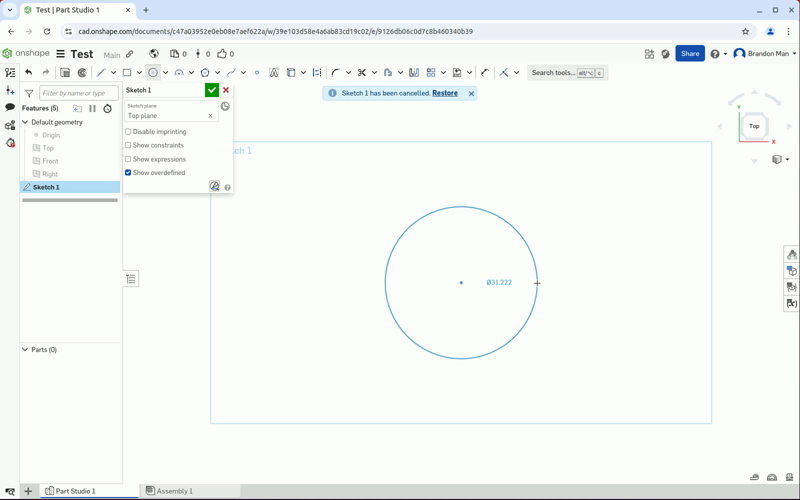
key(esc)
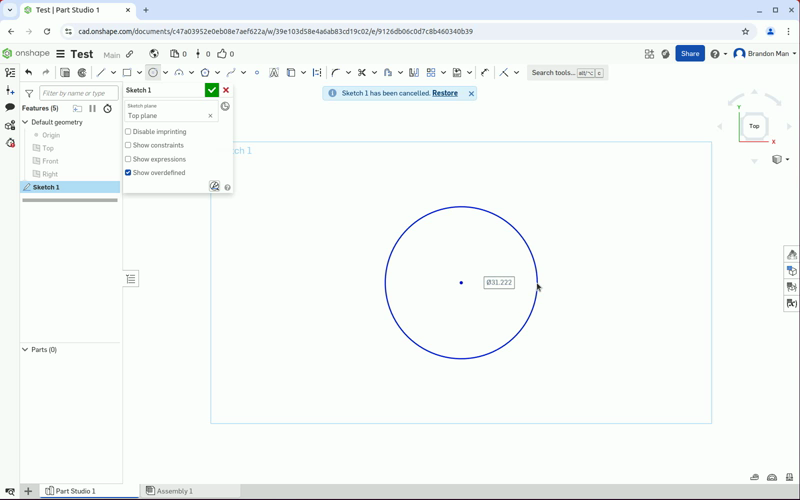
mouse_move(463, 253)
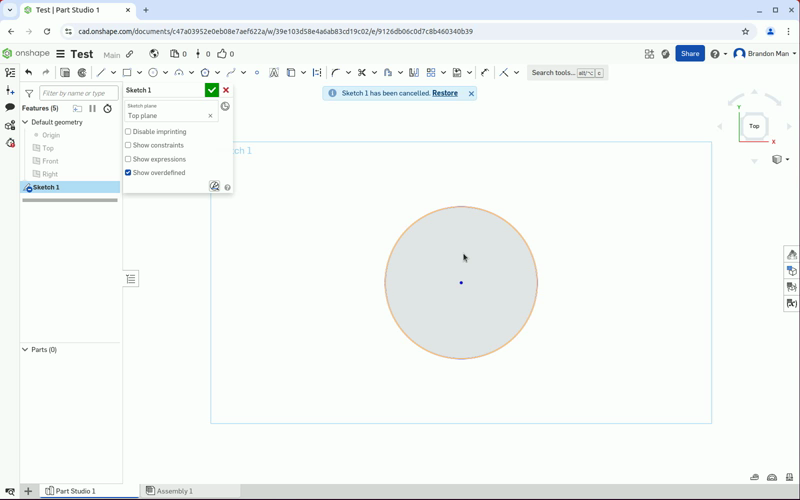
click(463, 253)
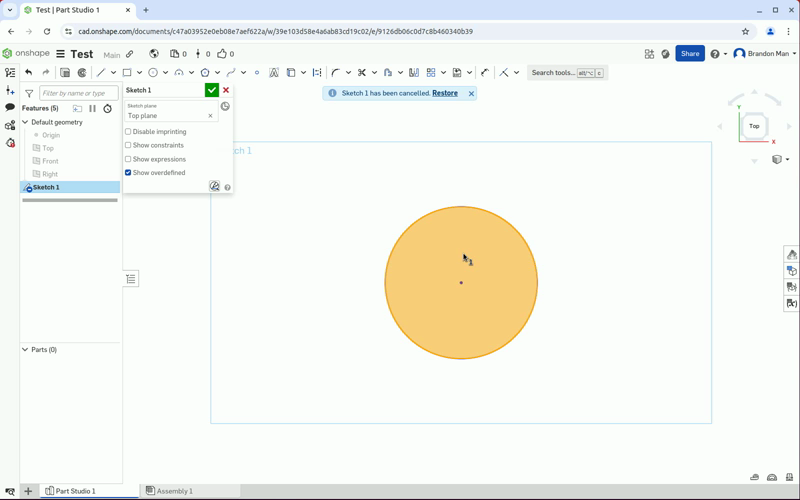
mouse_move(73, 352)
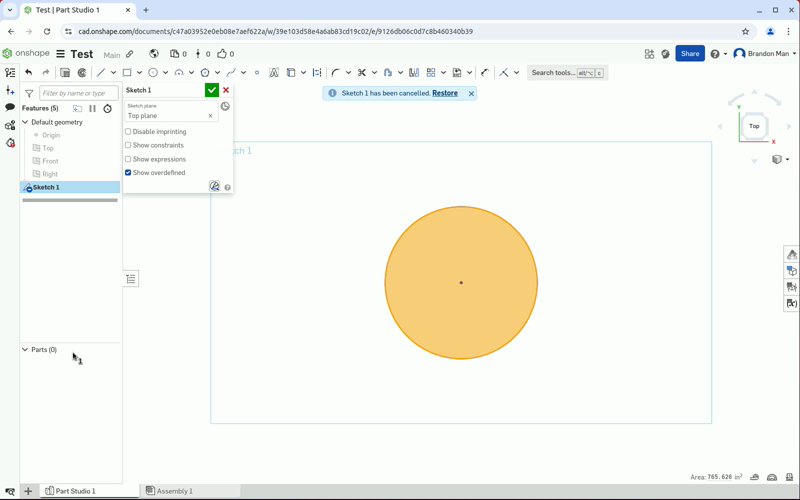
key(shift+y)
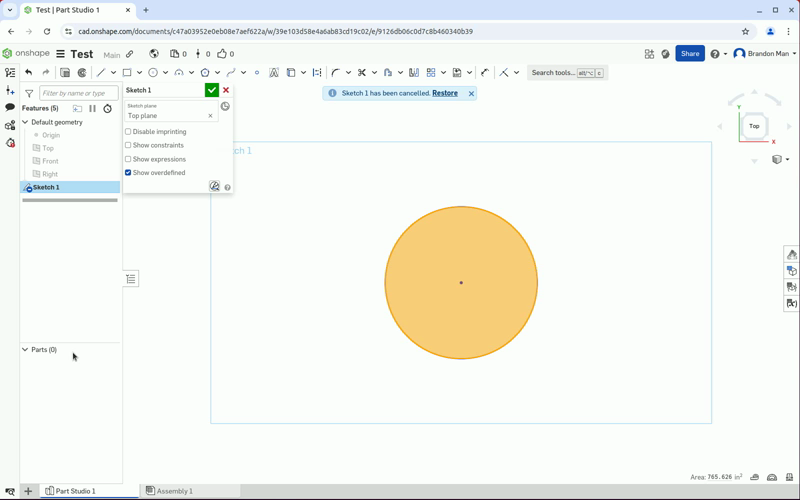
key(shift+e)
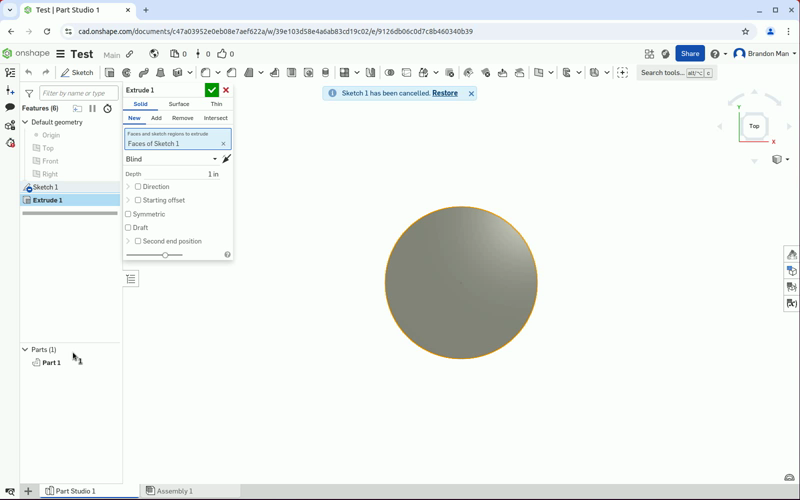
mouse_move(143, 106)
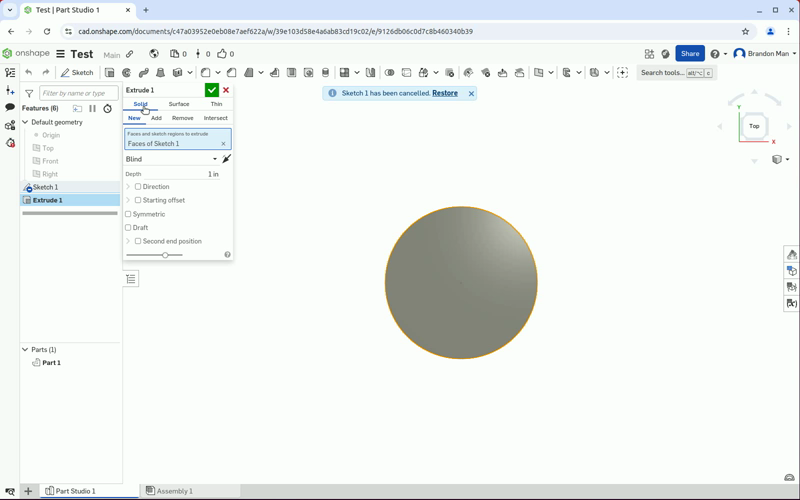
click(143, 106)
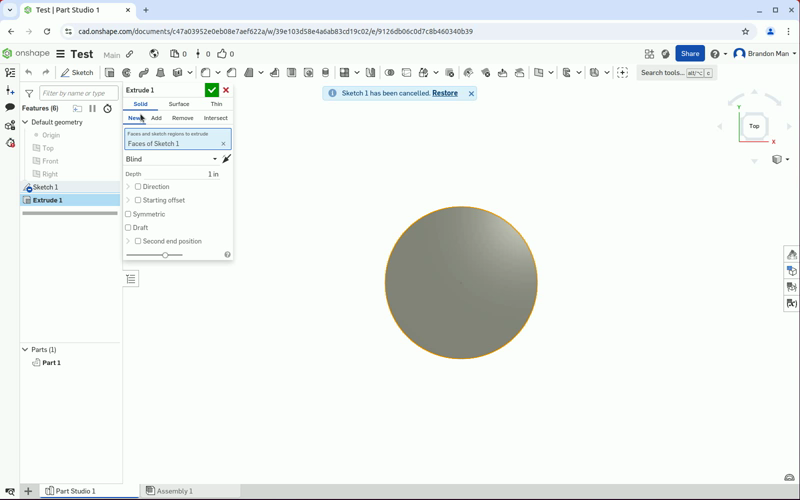
mouse_move(137, 120)
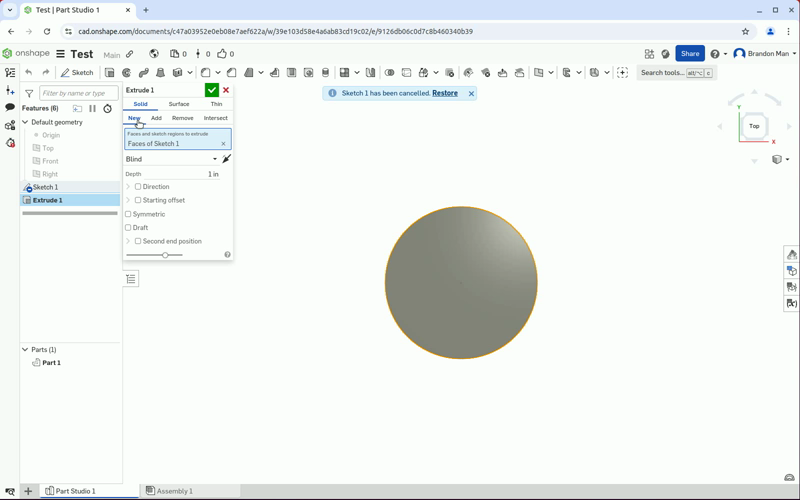
click(137, 120)
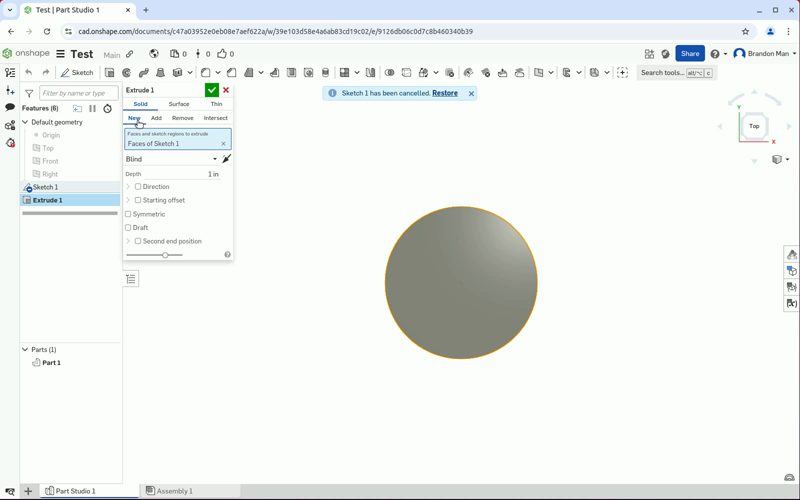
key(tab, 4)
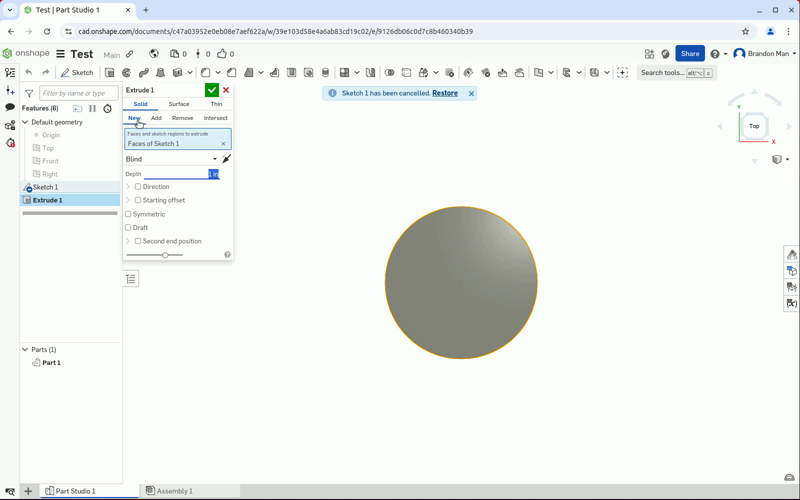
text(23.108)
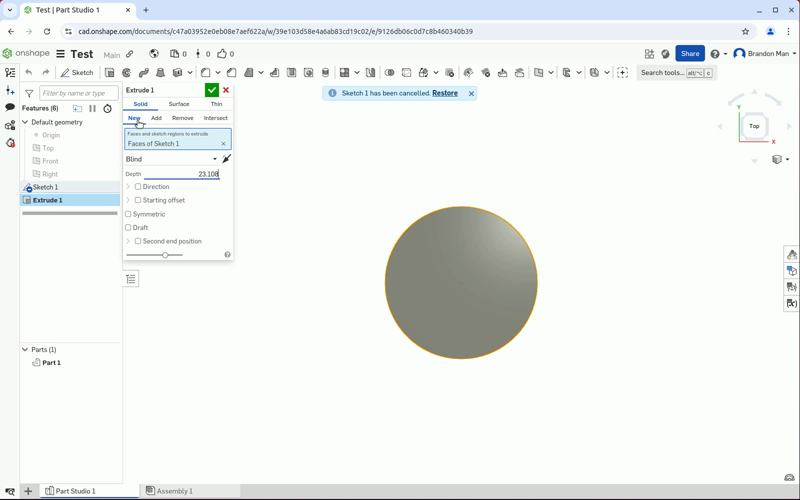
key(enter)
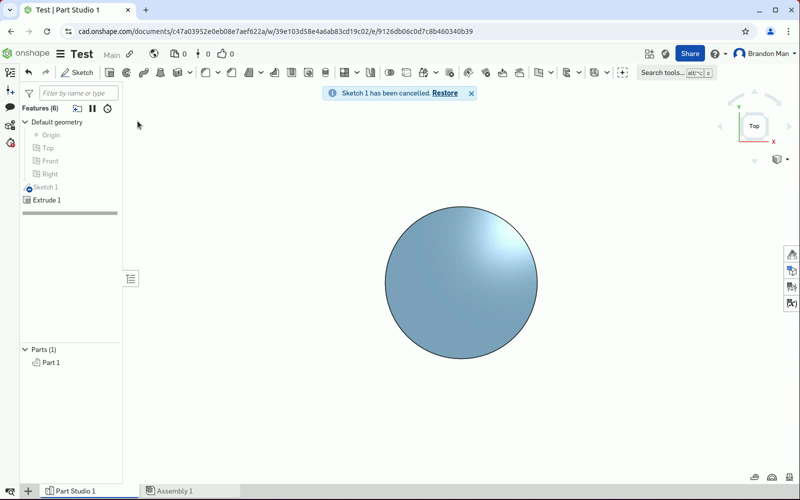
key(shift+h)
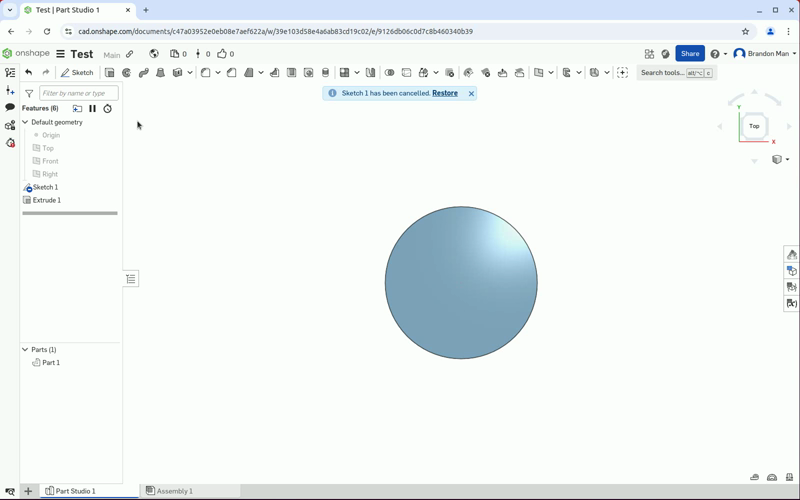
key(shift+h)
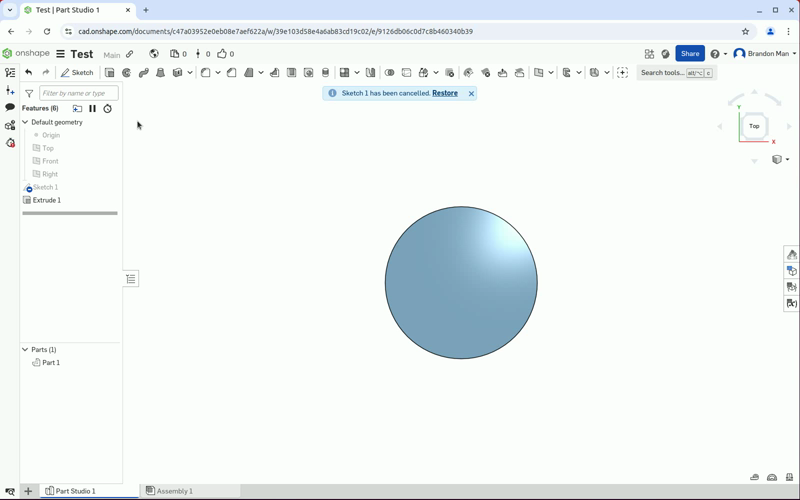
mouse_move(73, 189)
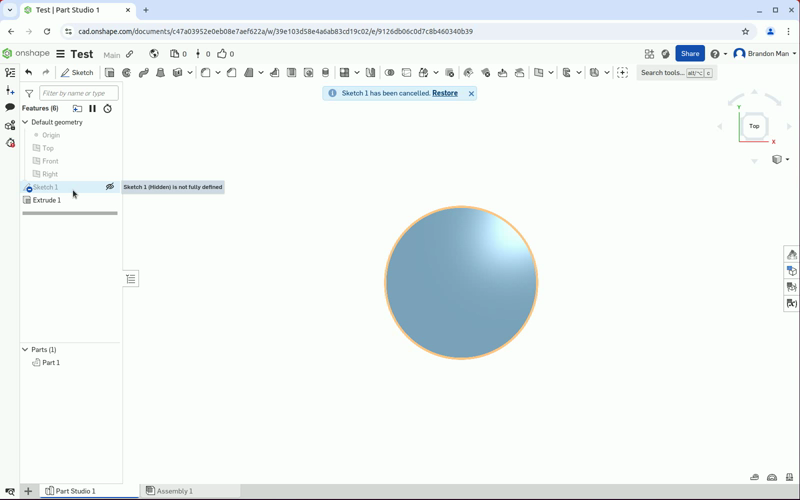
click(73, 189)
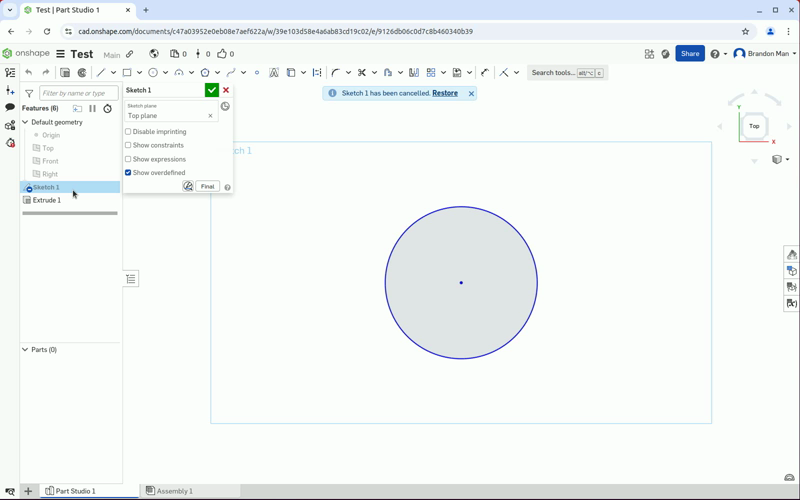
mouse_move(229, 92)
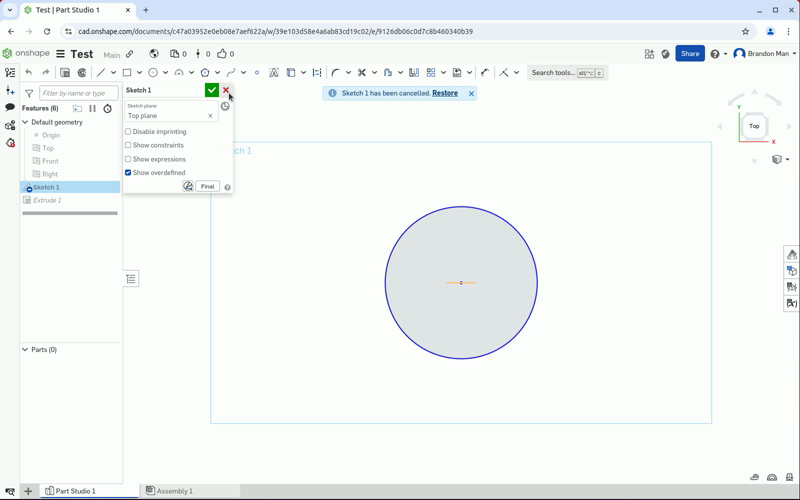
click(229, 92)
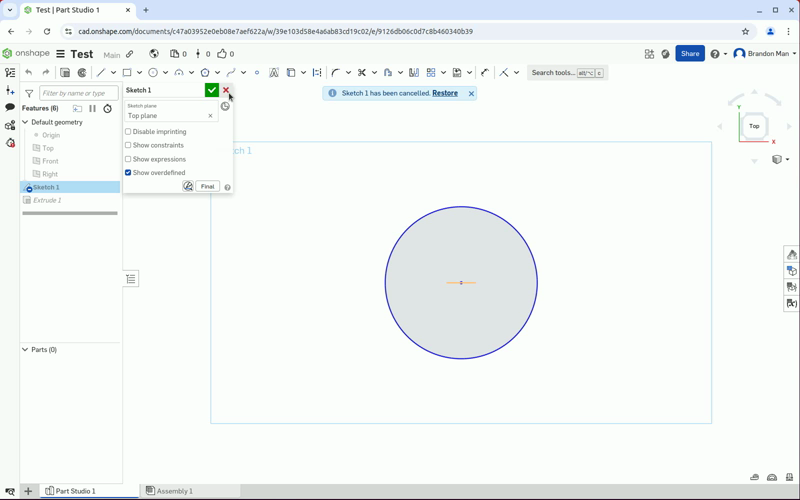
key(shift+s)
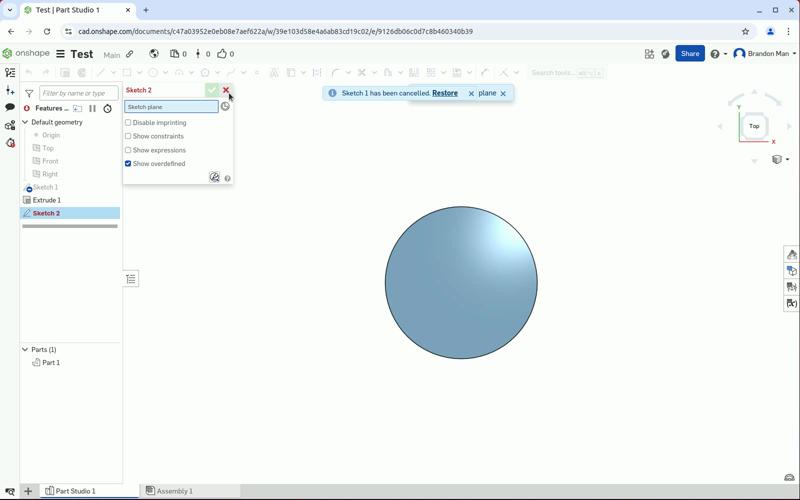
mouse_move(73, 150)
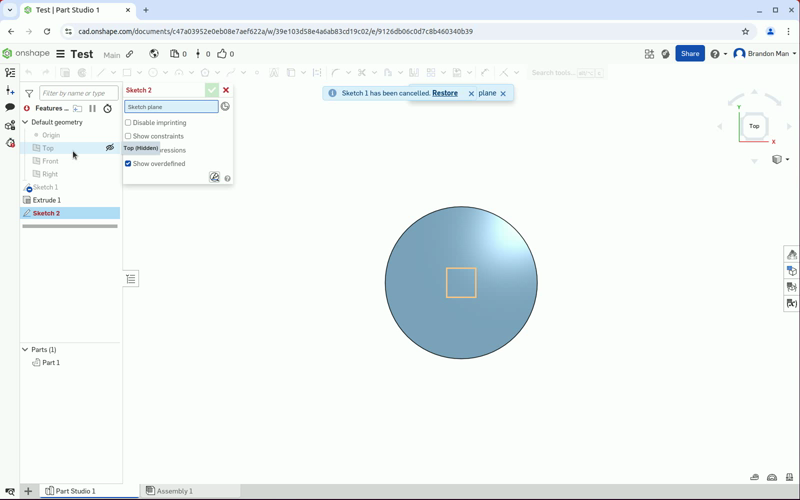
click(73, 150)
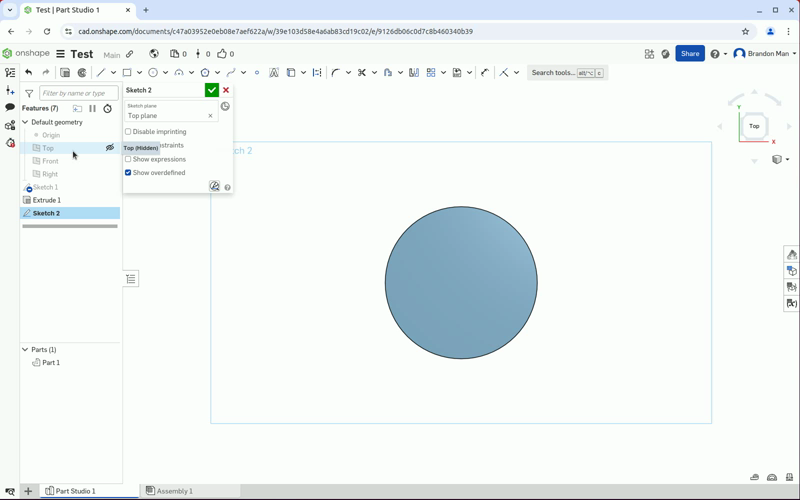
mouse_move(73, 352)
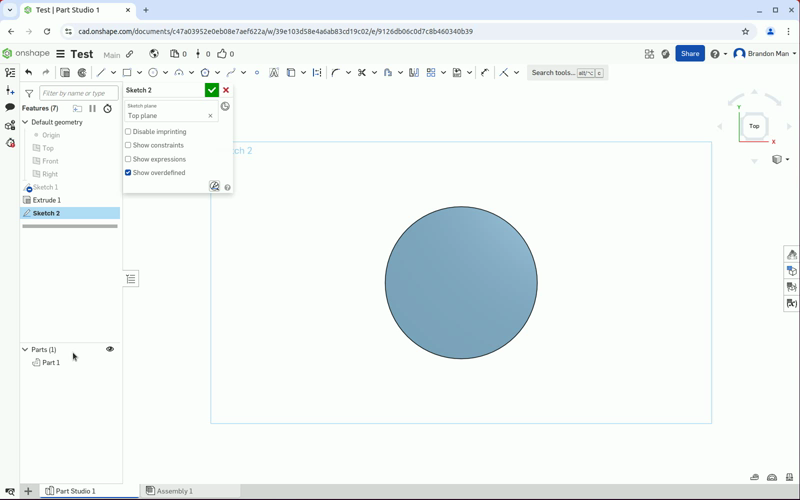
key(y)
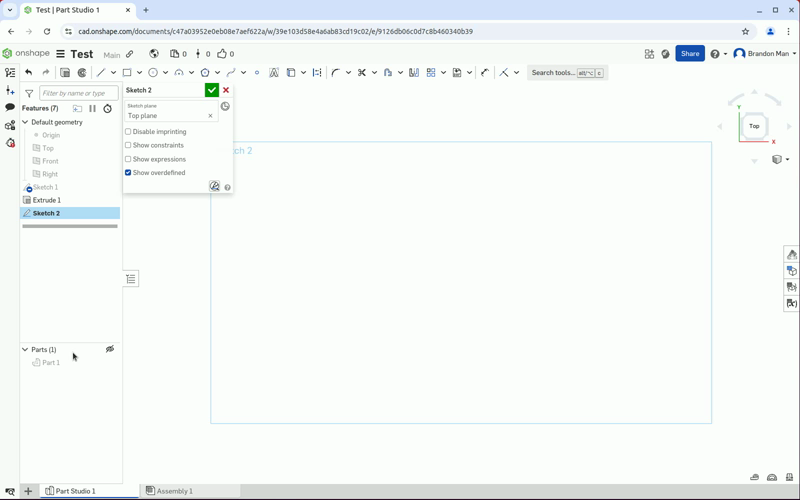
key(c)
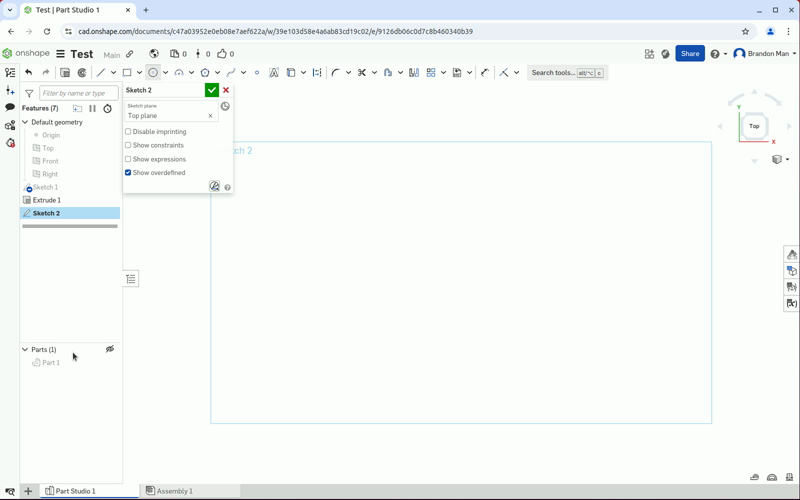
key_down(shift)
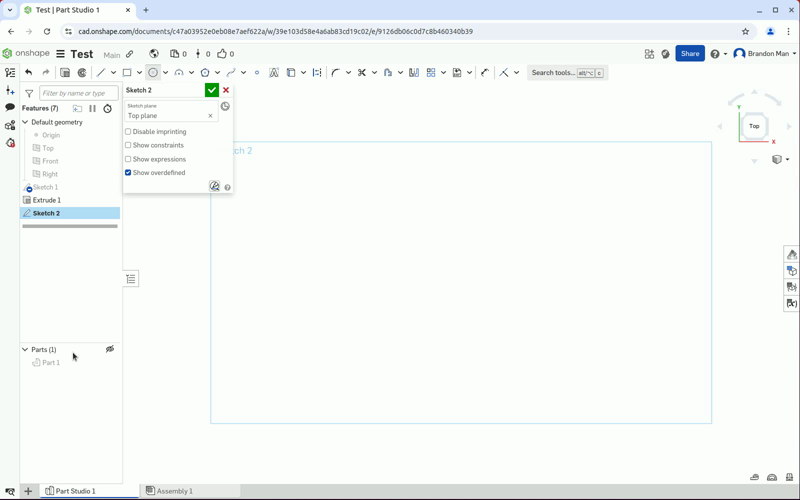
mouse_move(461, 282)
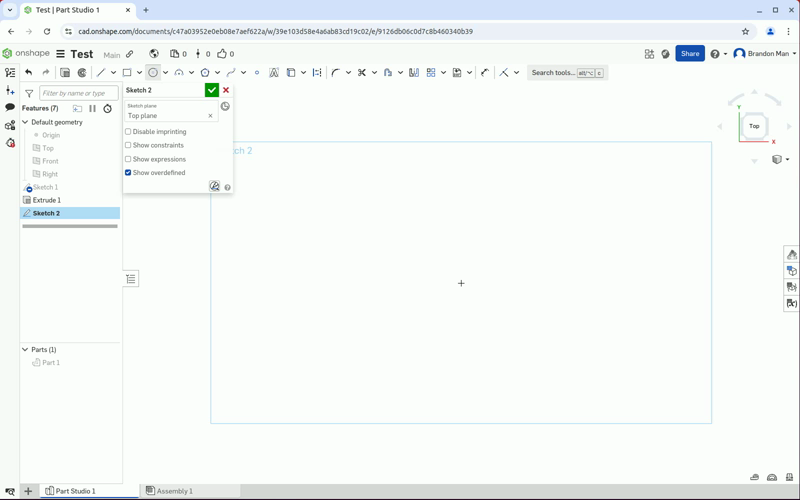
click(461, 282)
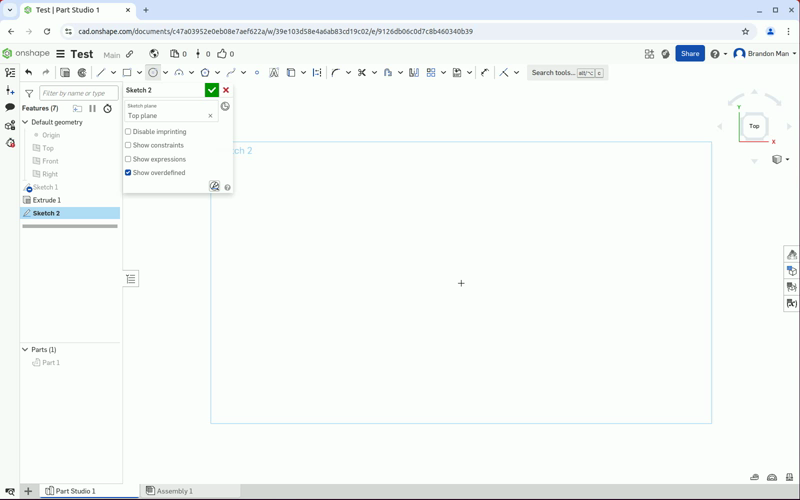
key_up(shift)
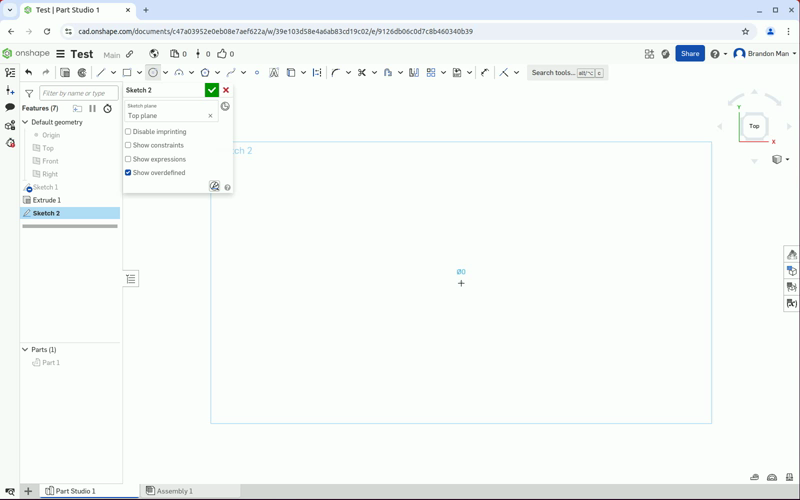
mouse_move(499, 282)
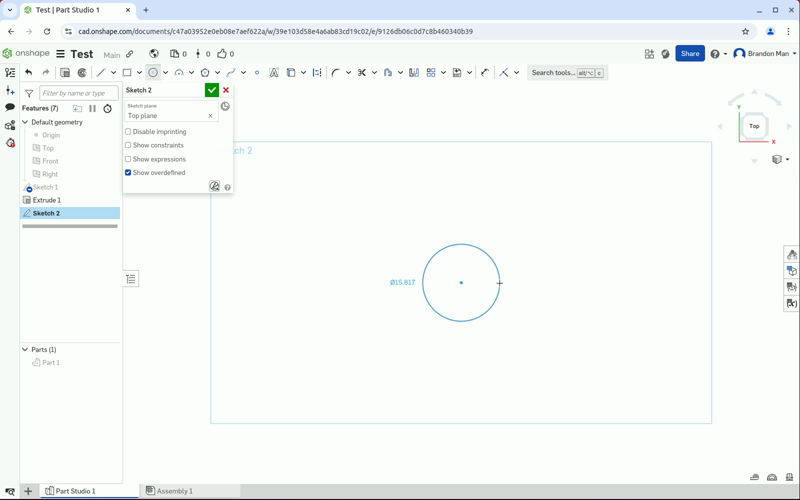
click(499, 282)
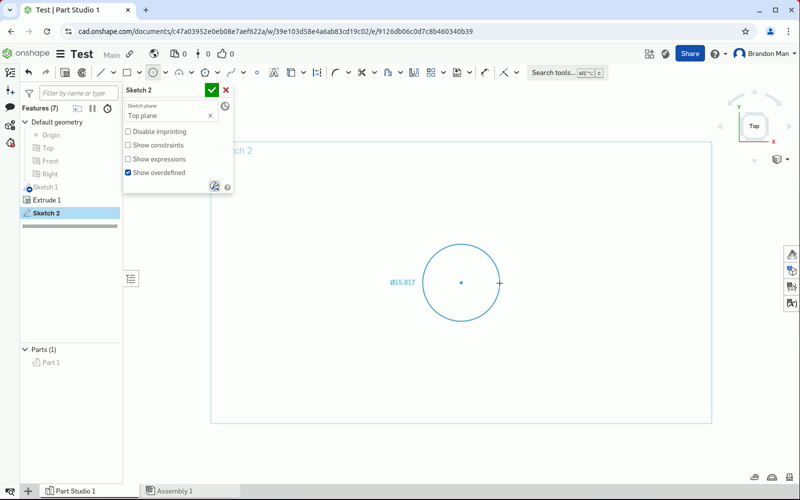
key(esc)
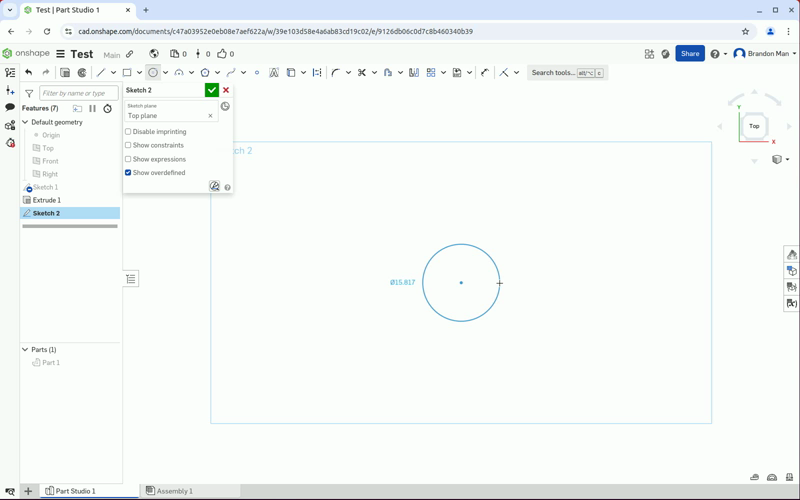
mouse_move(479, 312)
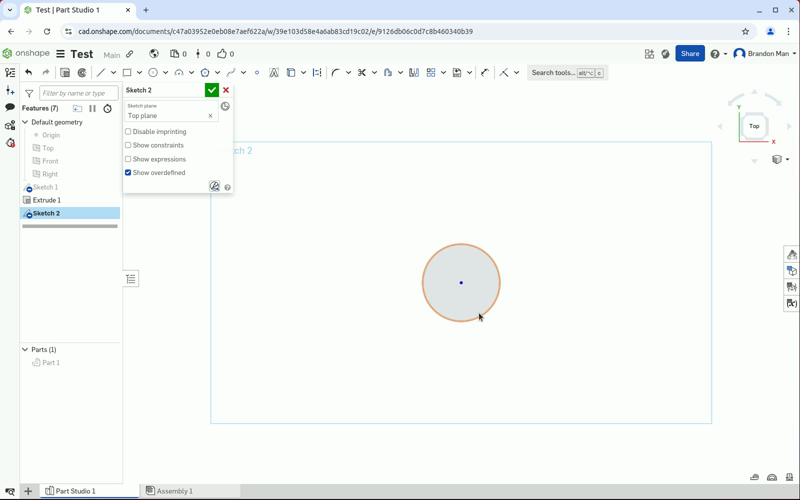
click(479, 312)
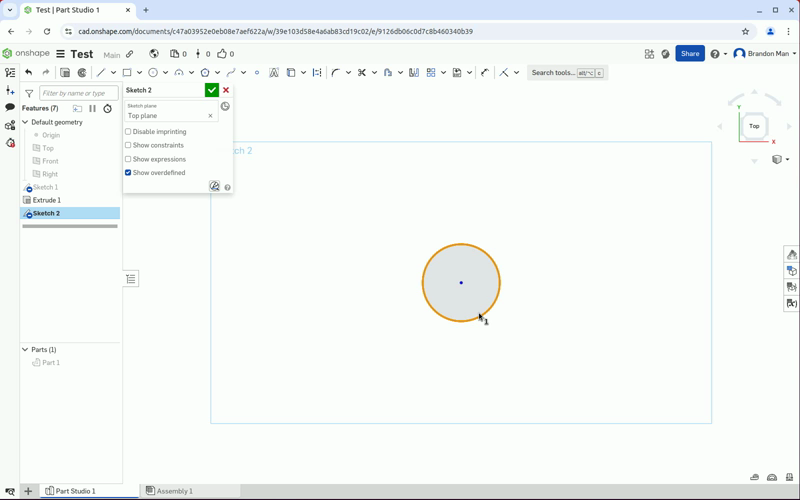
mouse_move(73, 352)
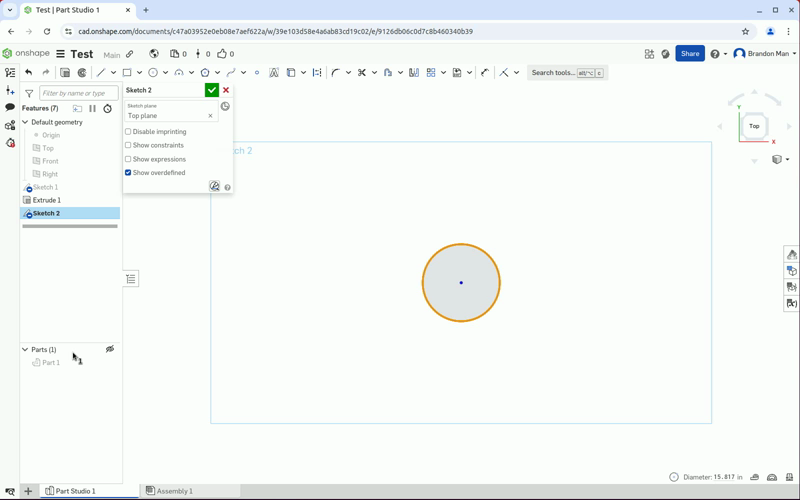
key(shift+y)
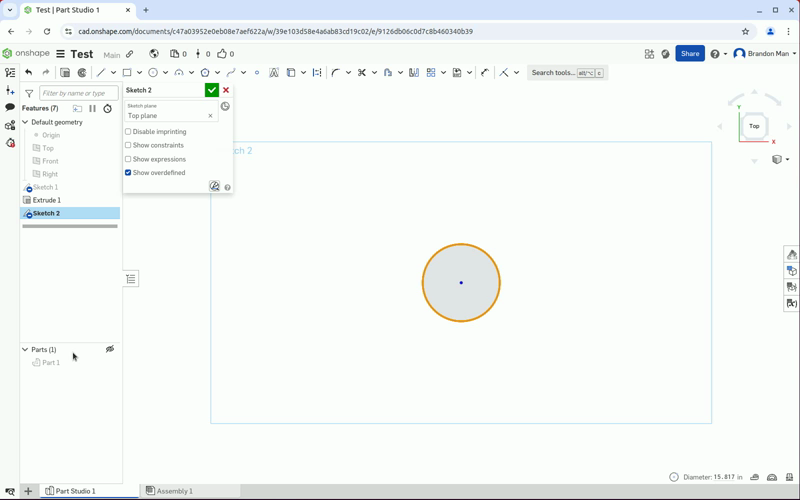
key(shift+e)
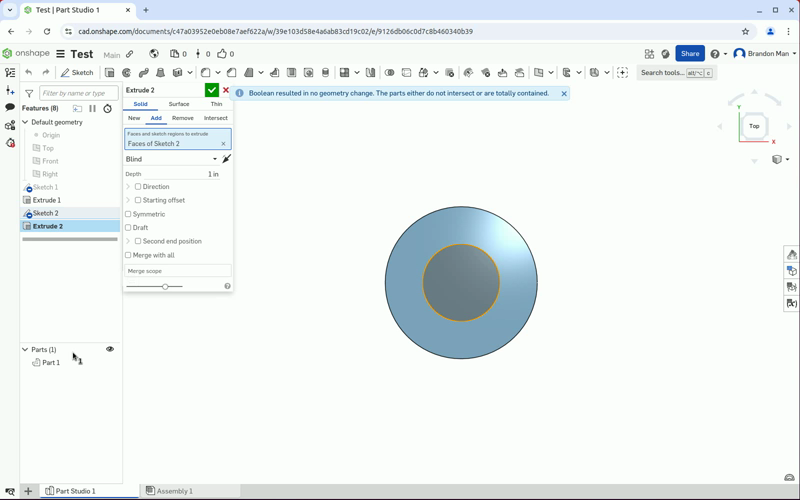
mouse_move(143, 106)
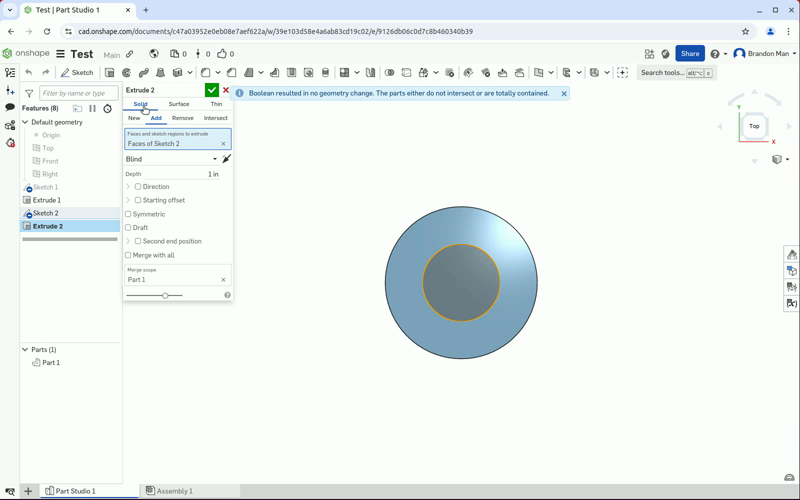
click(143, 106)
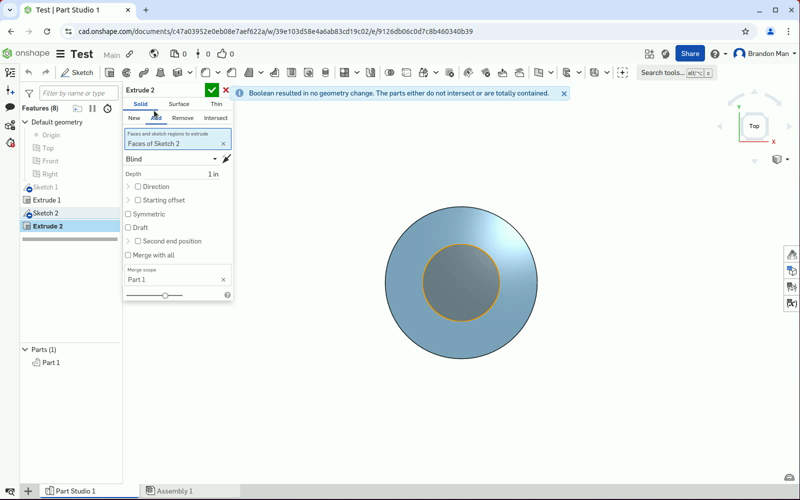
mouse_move(186, 120)
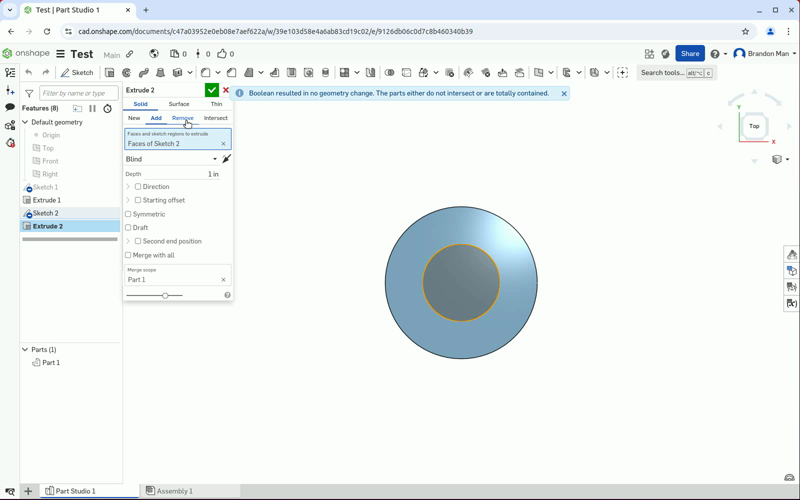
click(186, 120)
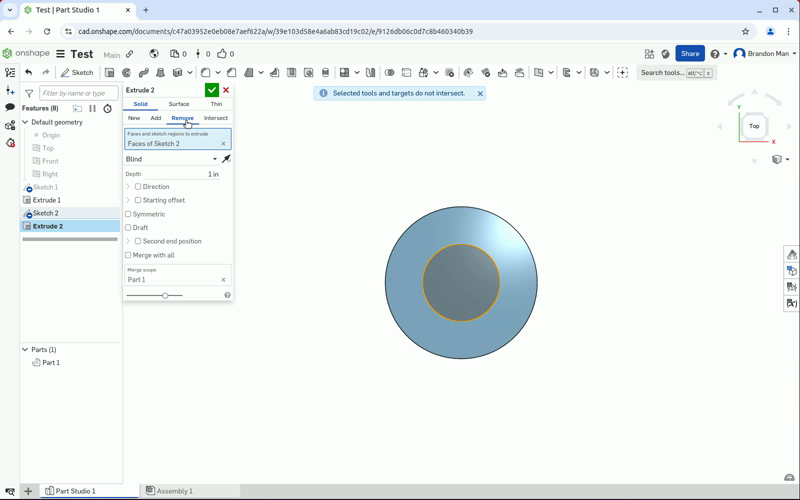
key(tab, 4)
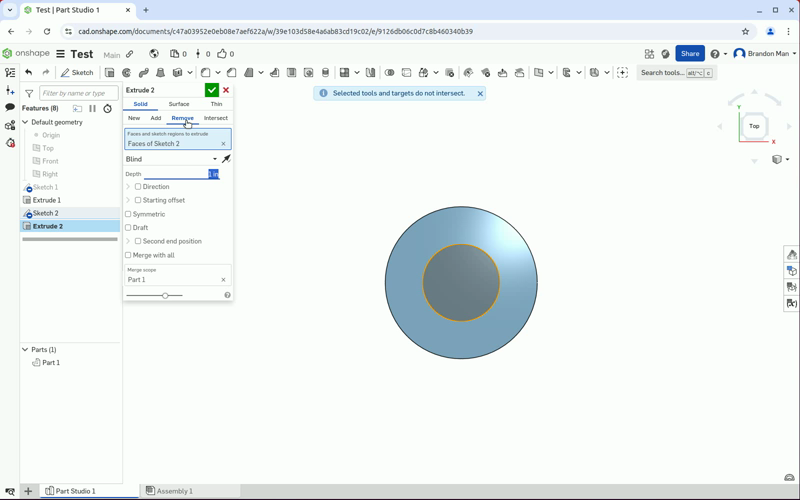
text(-11.554)
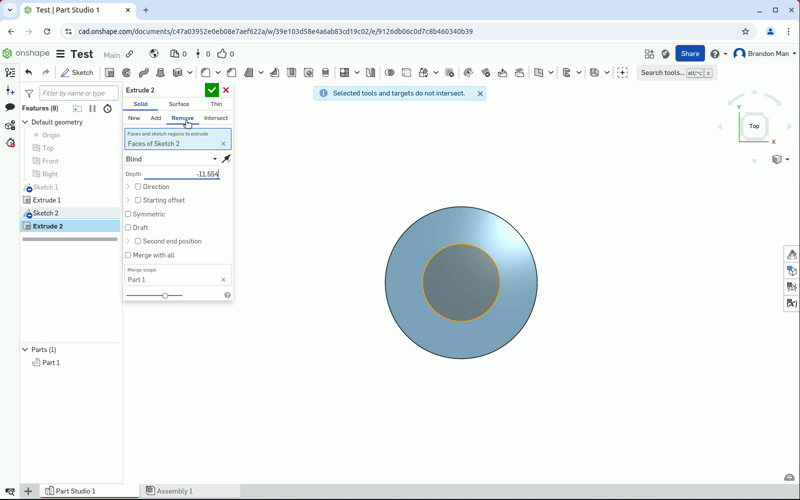
key(tab, 6)
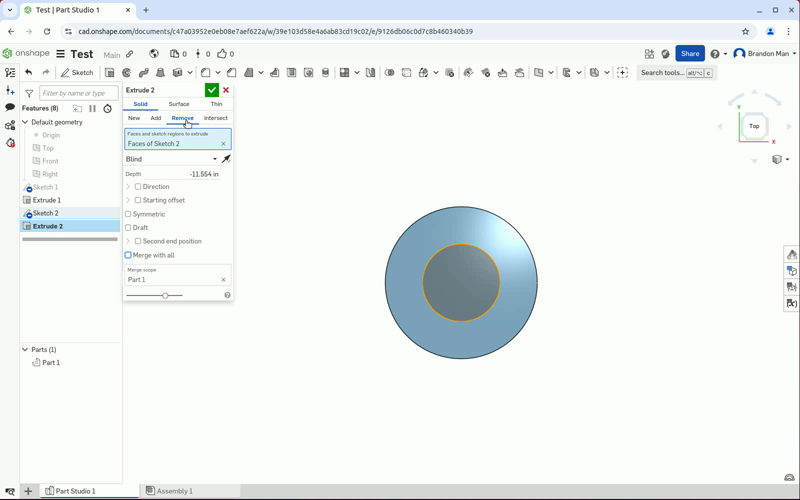
key(space)
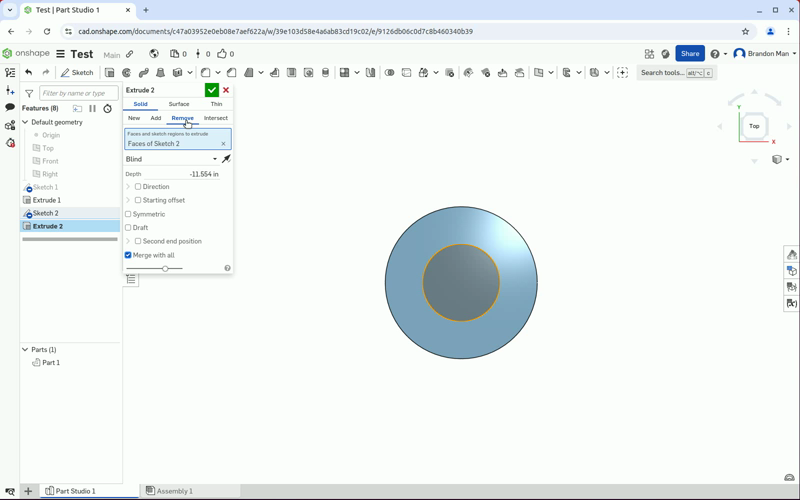
key(enter)
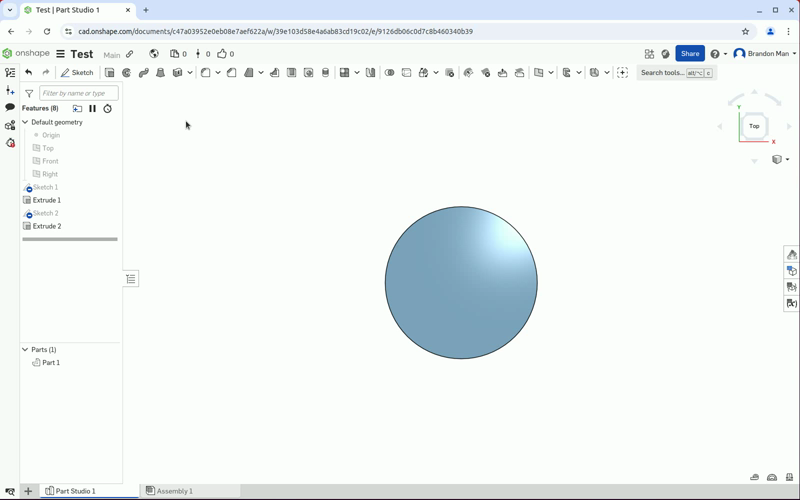
key(shift+h)
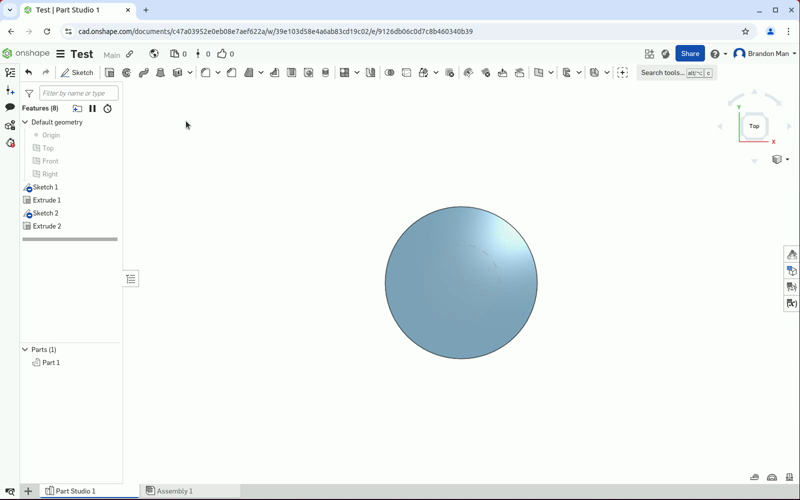
key(shift+h)
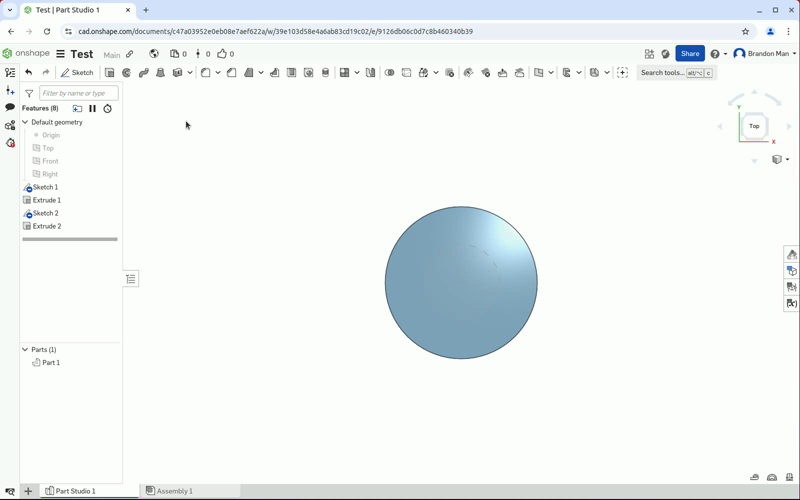
key(shift+7)
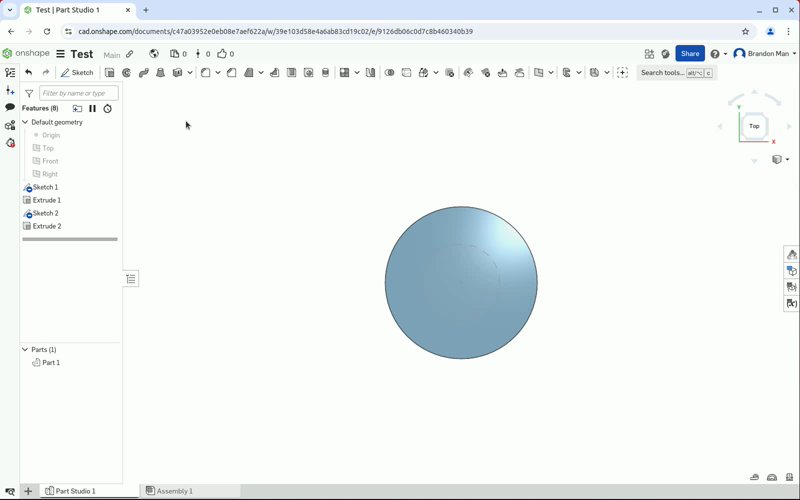
key(up, 3)
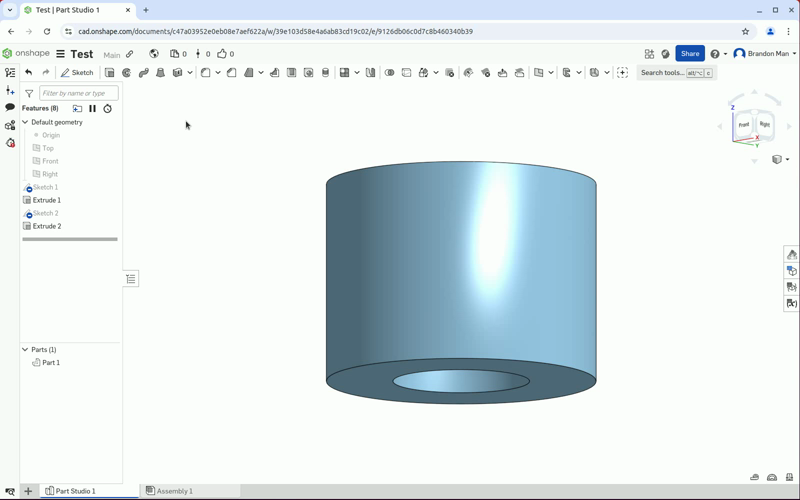
key(left, 3)
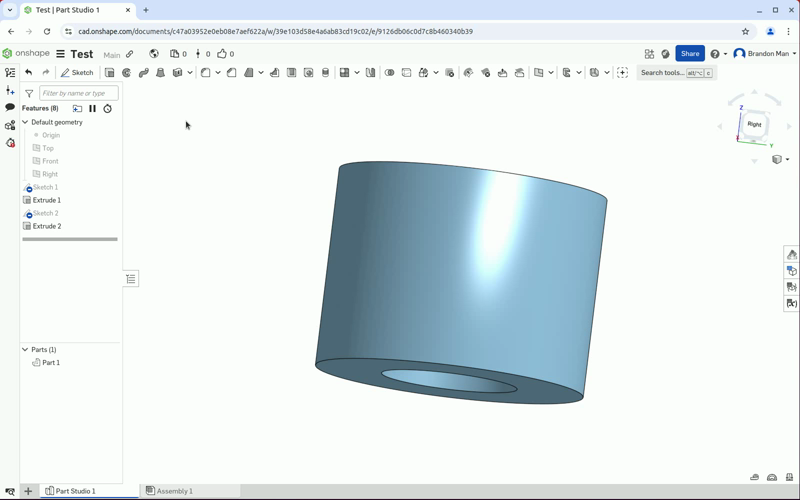
key(right, 3)
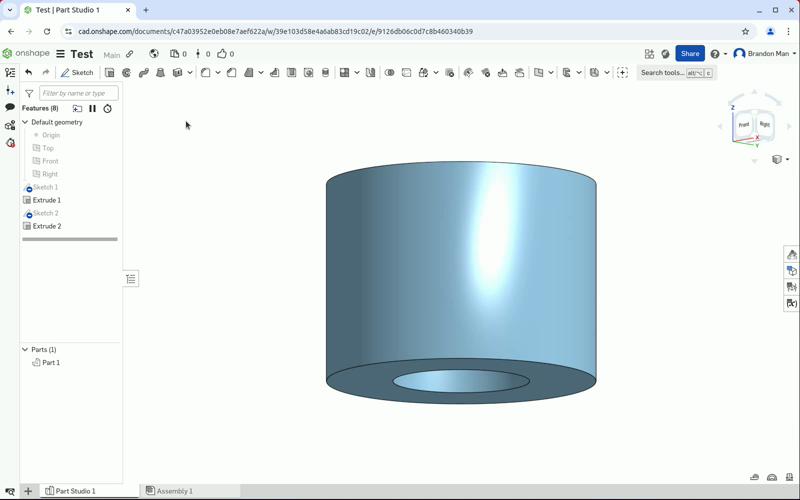
key(down, 3)
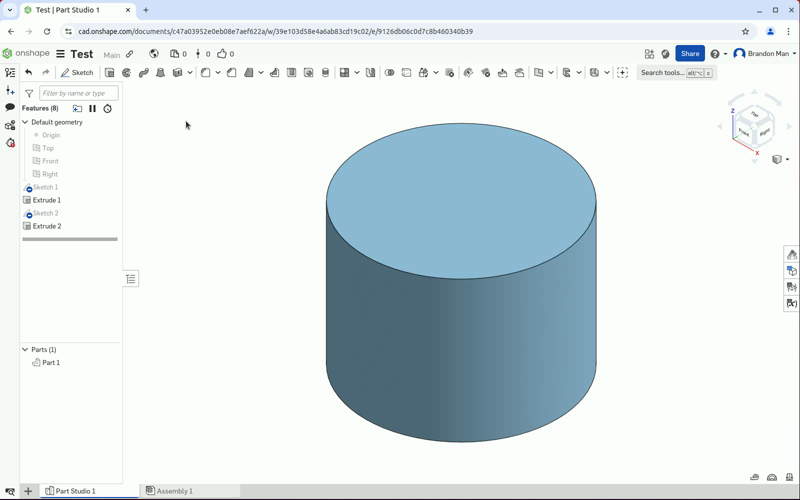
mouse_move(73, 189)
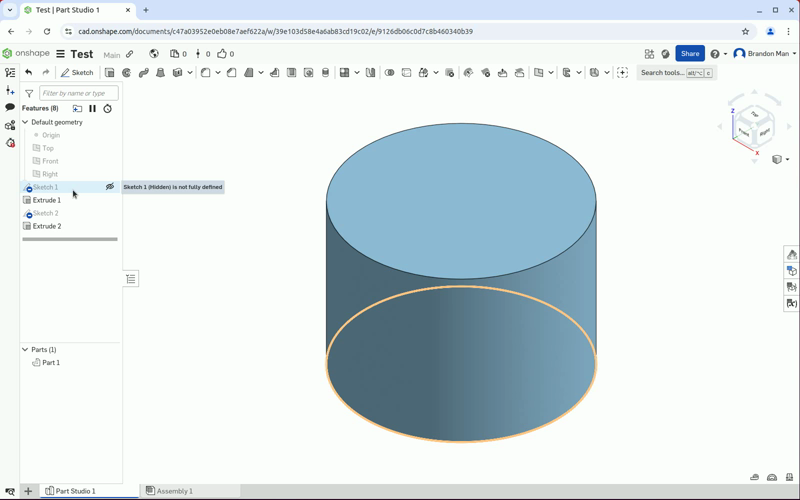
click(73, 189)